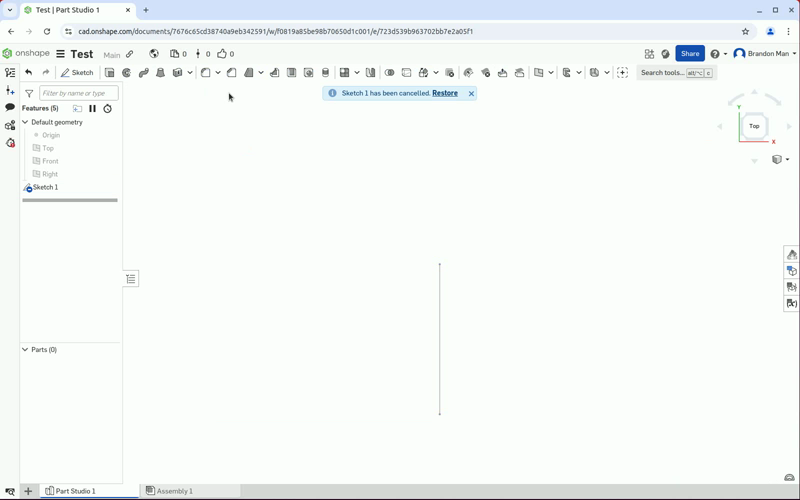
key(shift+h)
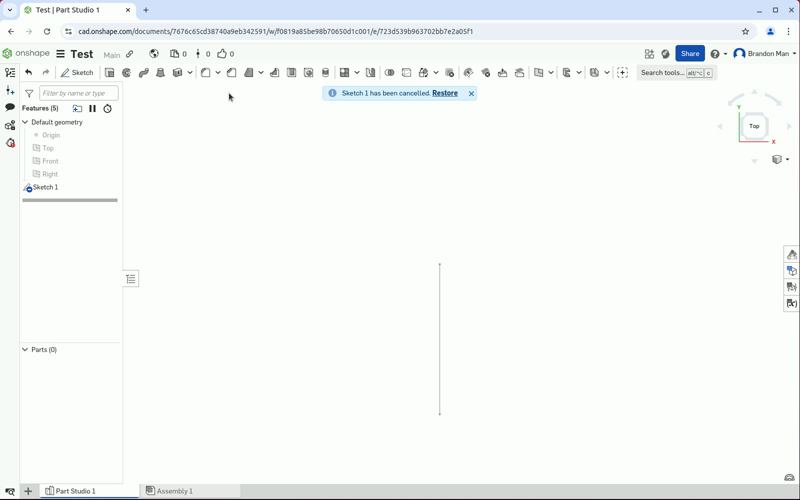
key(shift+s)
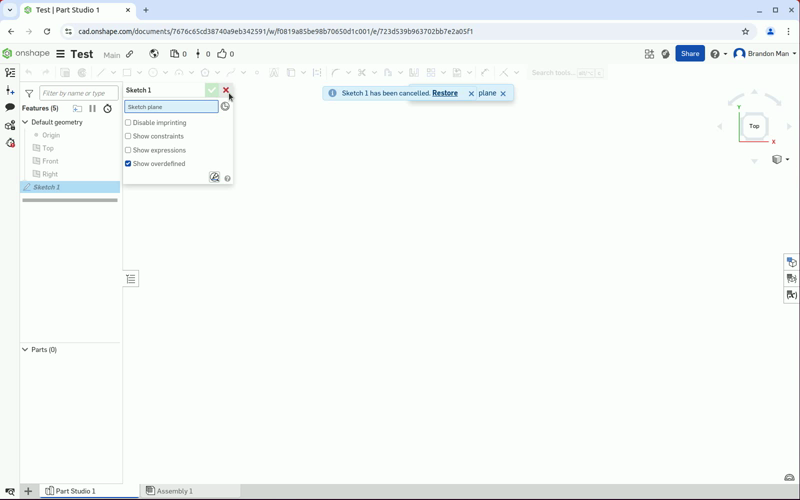
mouse_move(73, 150)
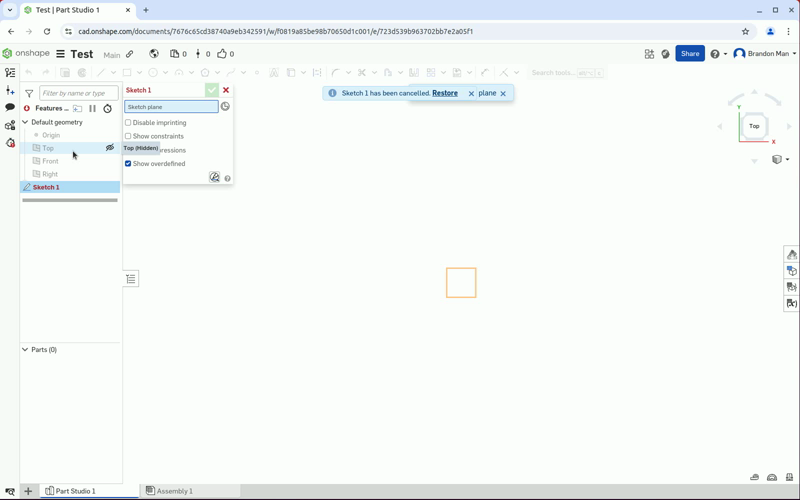
click(73, 150)
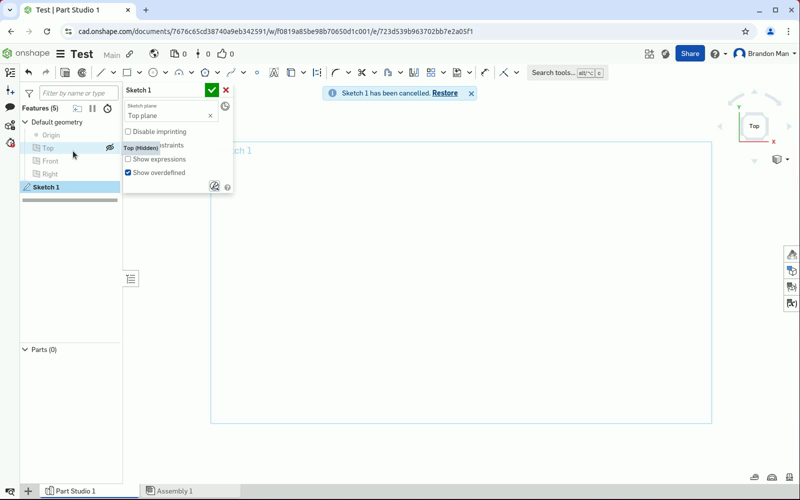
mouse_move(73, 352)
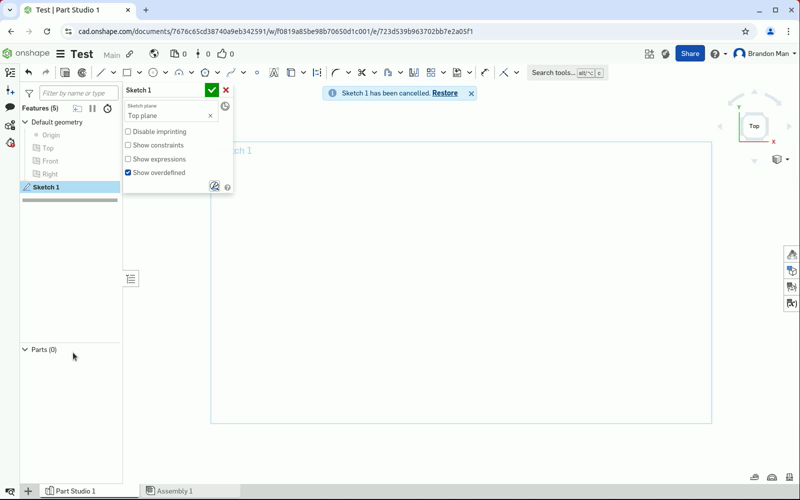
key(y)
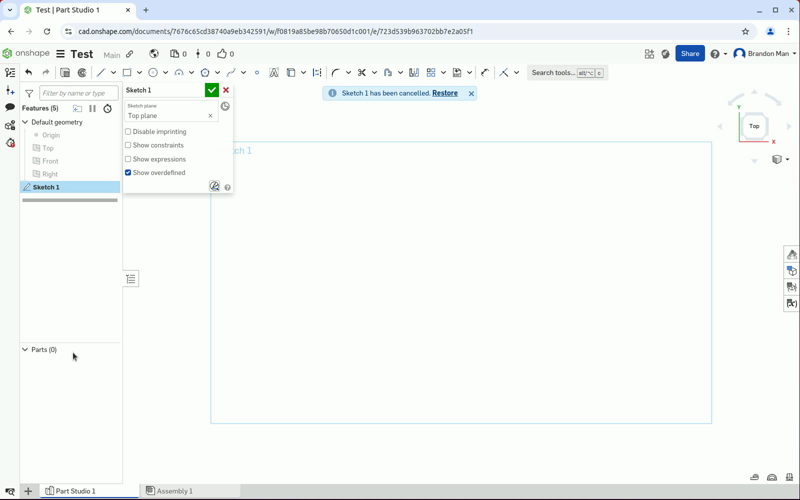
key(c)
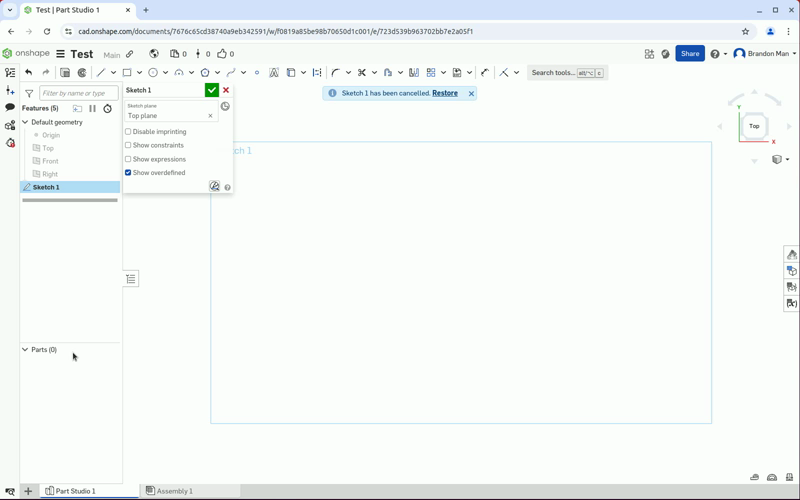
key_down(shift)
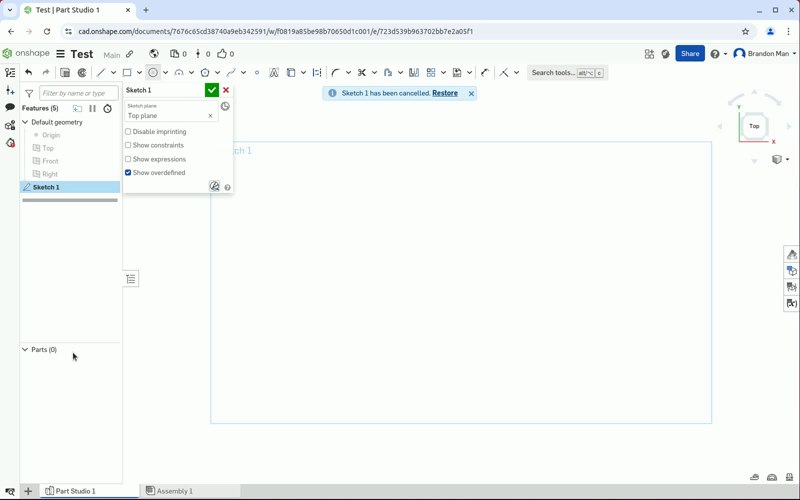
mouse_move(461, 282)
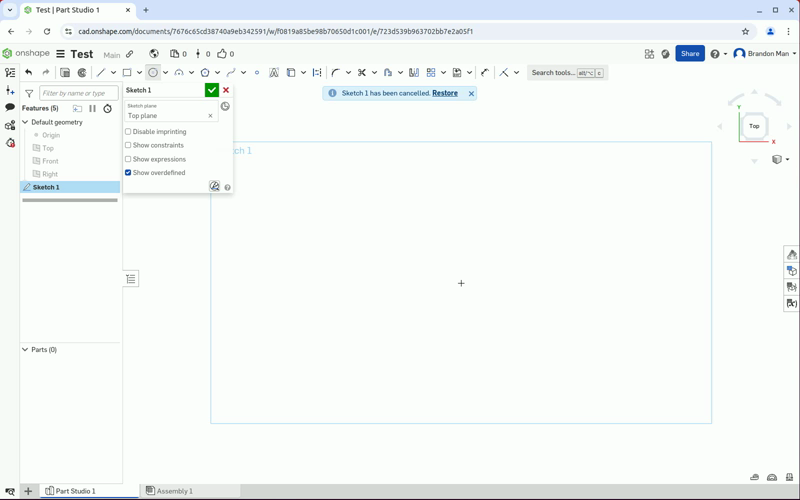
click(461, 282)
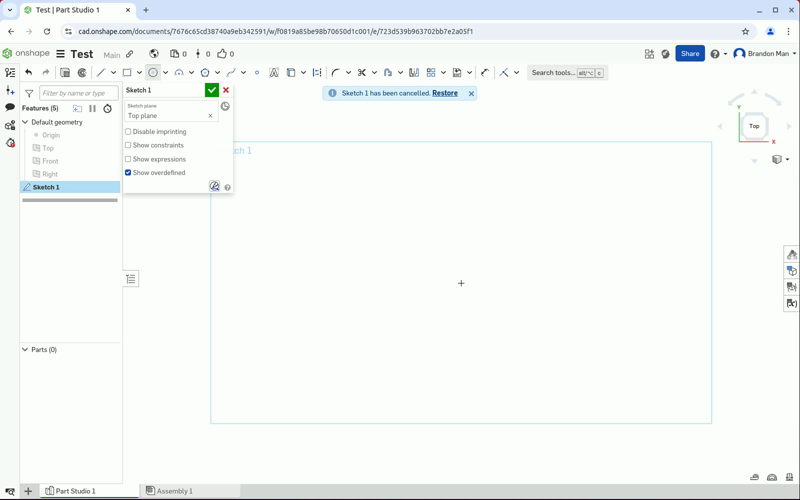
key_up(shift)
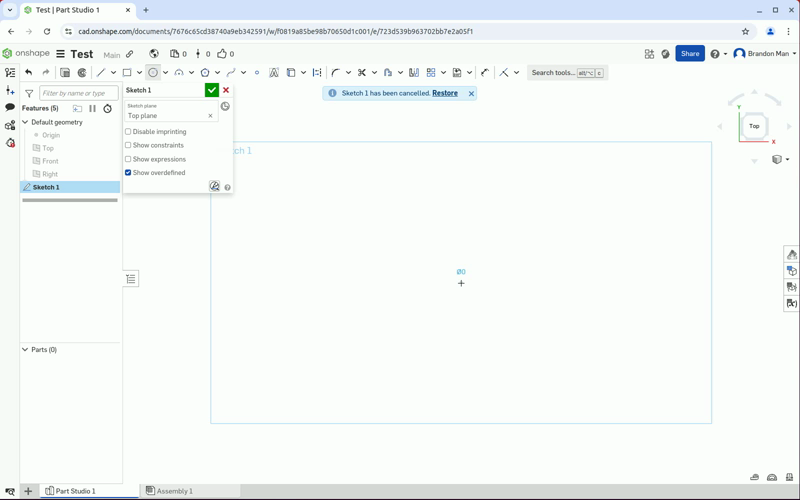
mouse_move(497, 282)
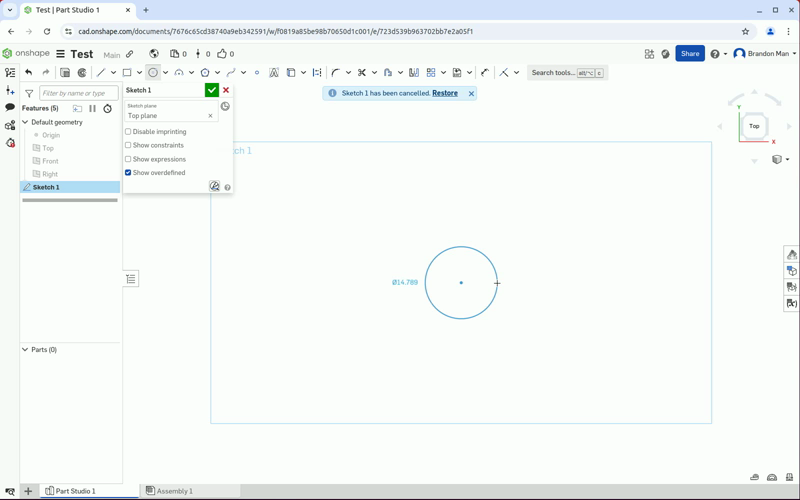
click(497, 282)
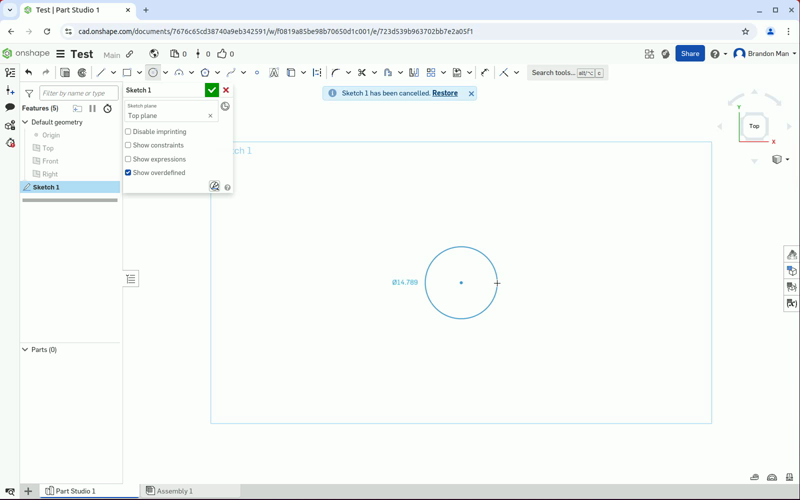
key(esc)
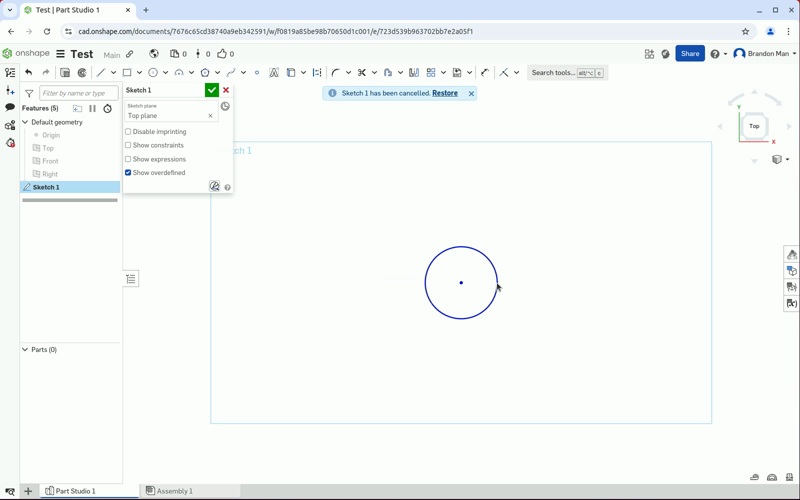
mouse_move(488, 280)
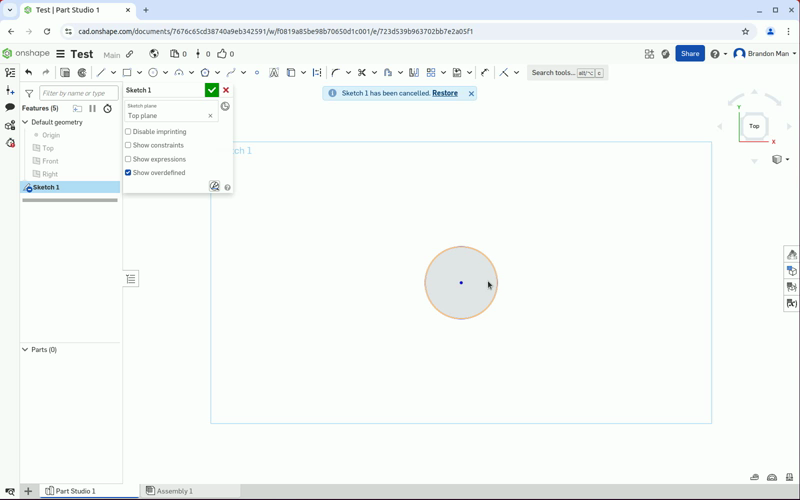
click(488, 280)
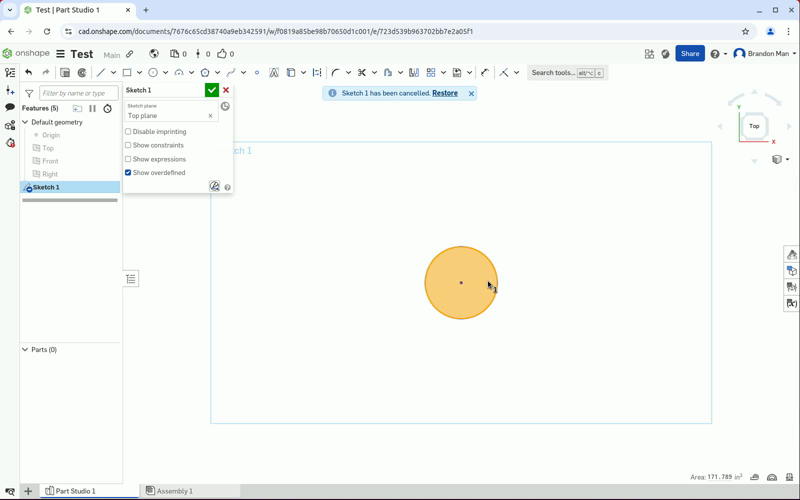
mouse_move(73, 352)
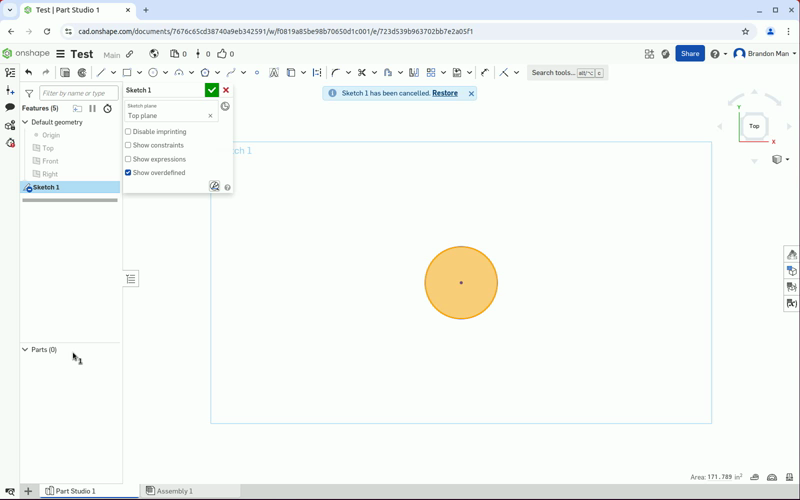
key(shift+y)
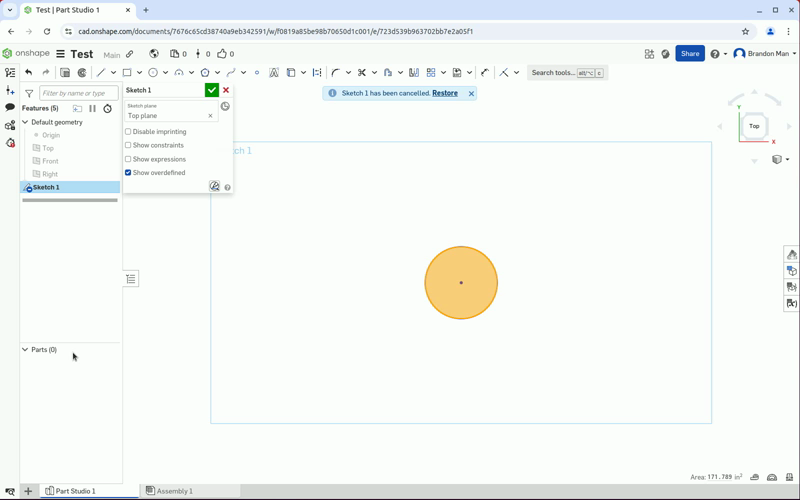
key(shift+e)
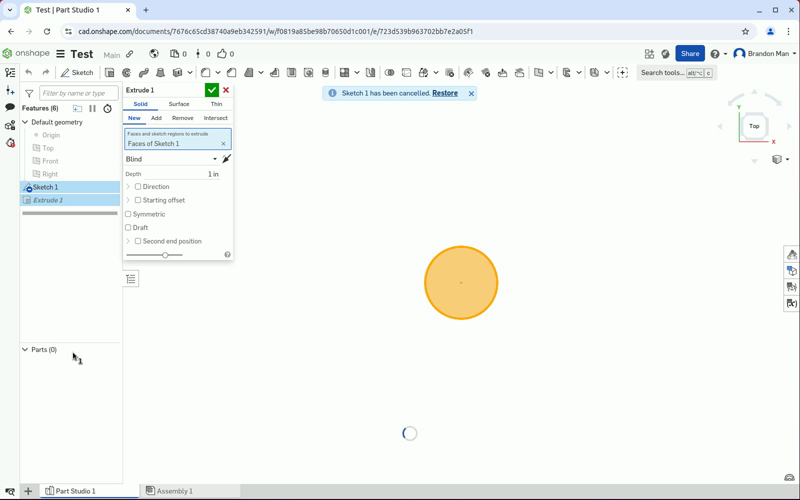
mouse_move(143, 106)
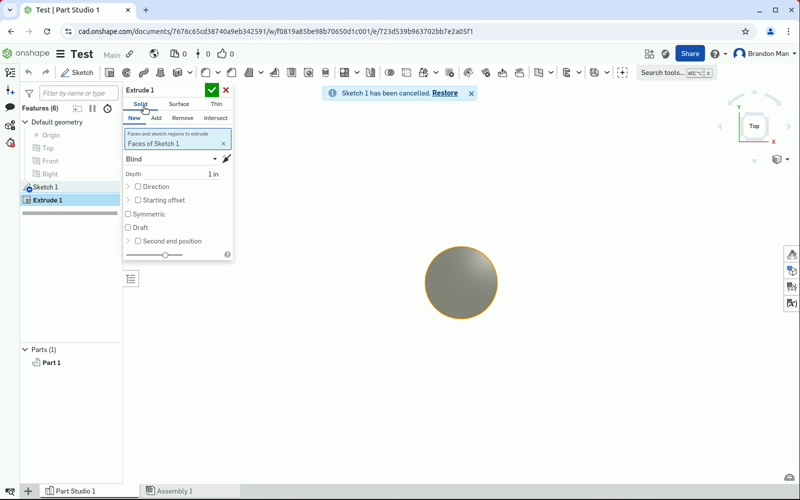
click(143, 106)
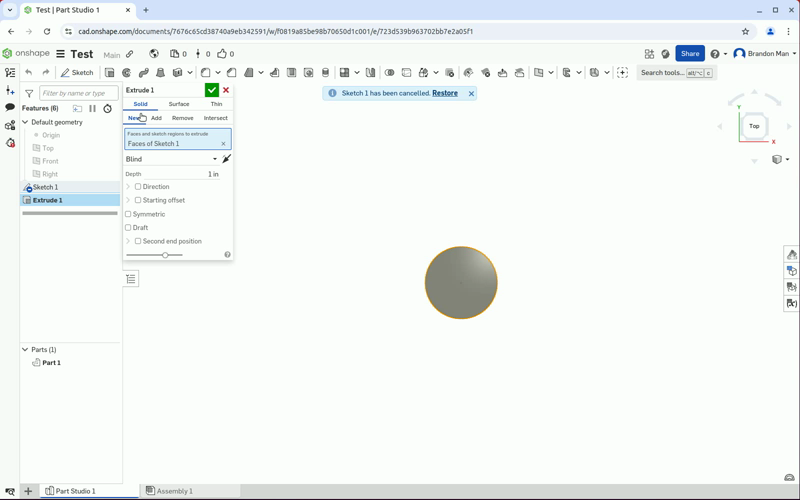
mouse_move(137, 120)
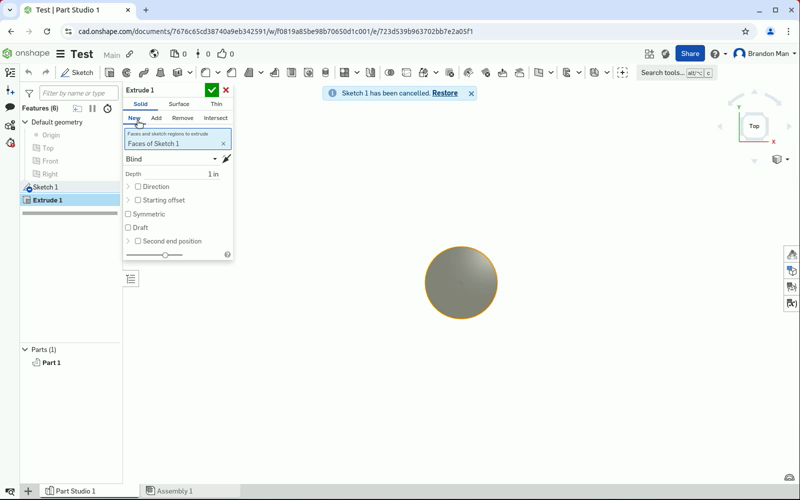
click(137, 120)
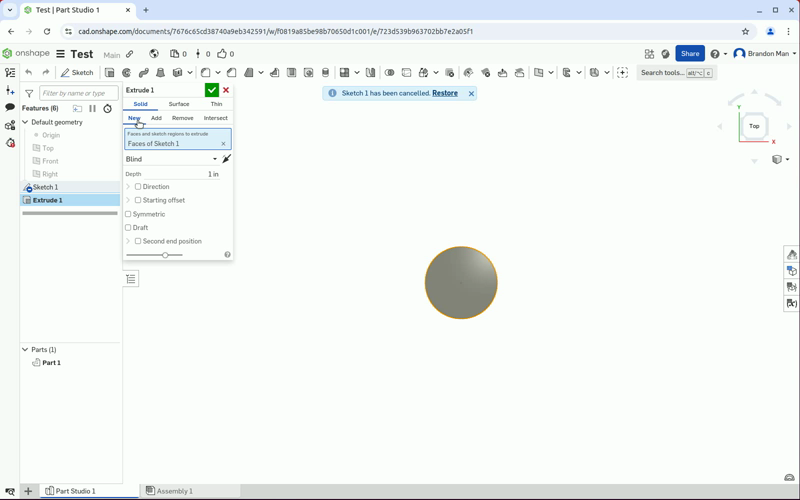
key(tab, 4)
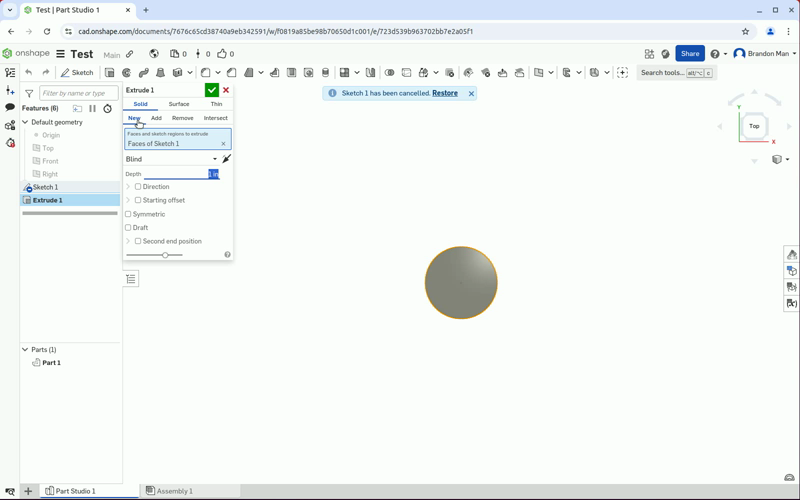
text(23.108)
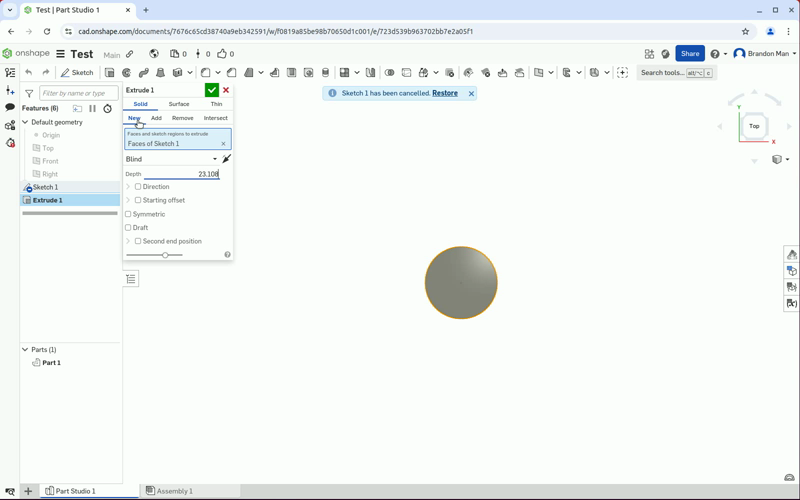
key(enter)
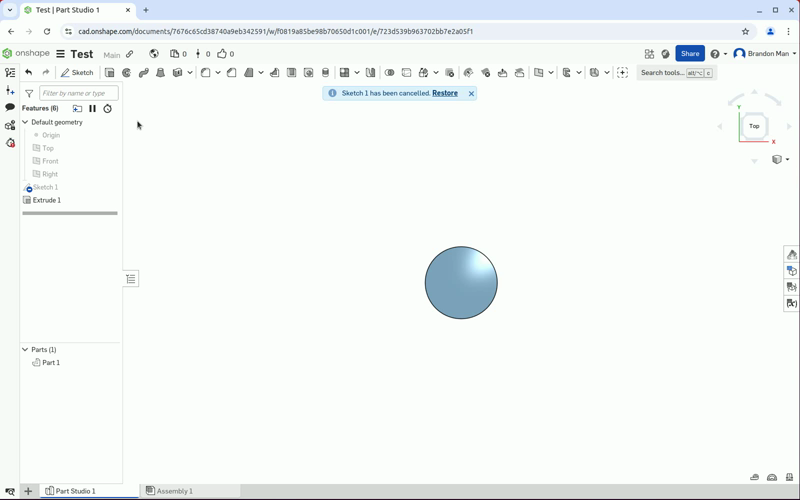
key(shift+h)
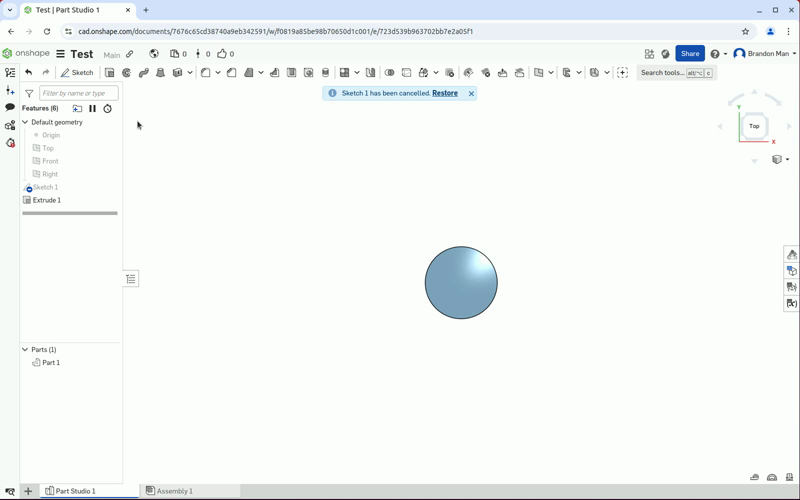
key(shift+h)
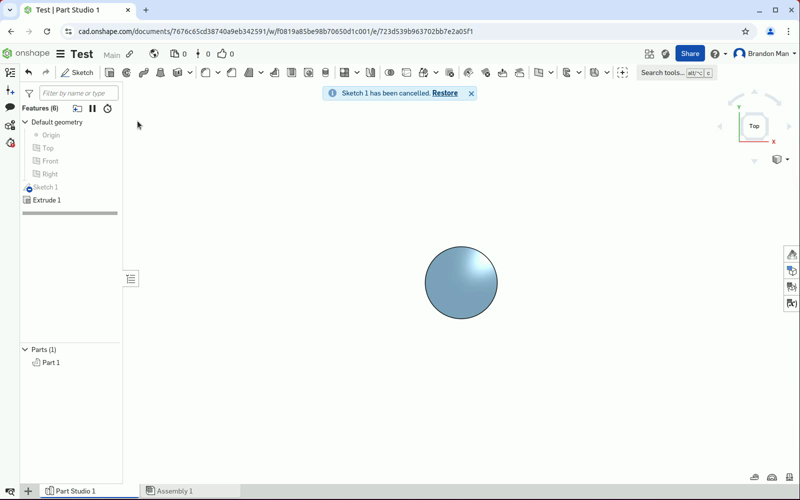
mouse_move(73, 189)
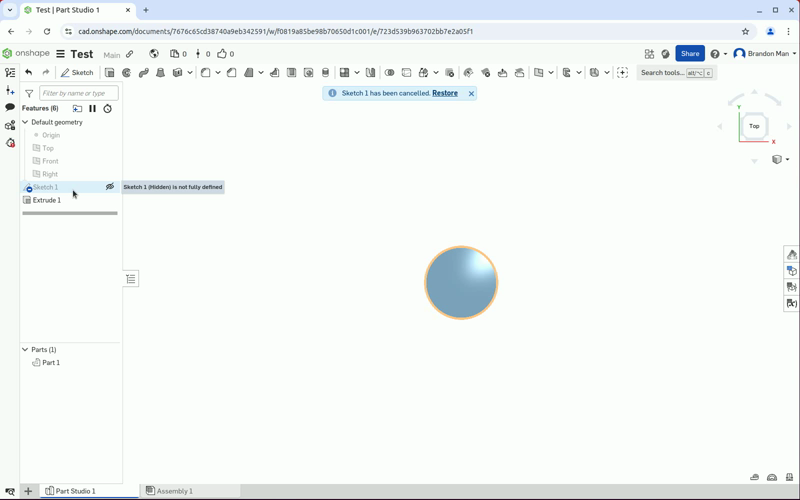
click(73, 189)
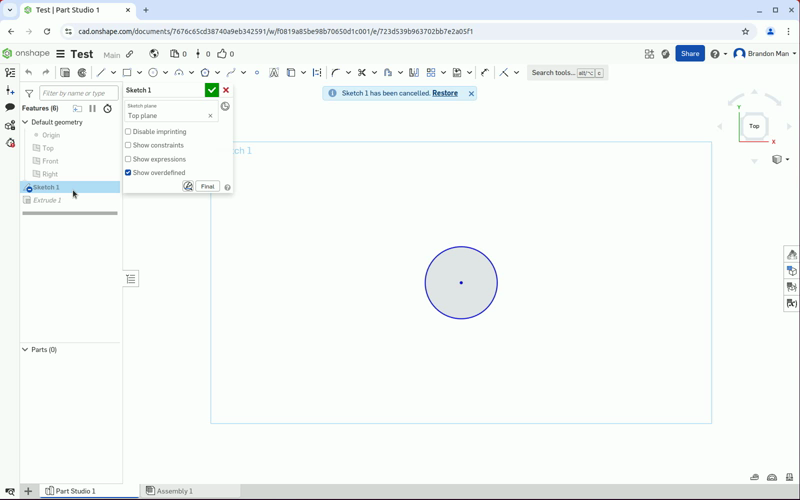
mouse_move(229, 92)
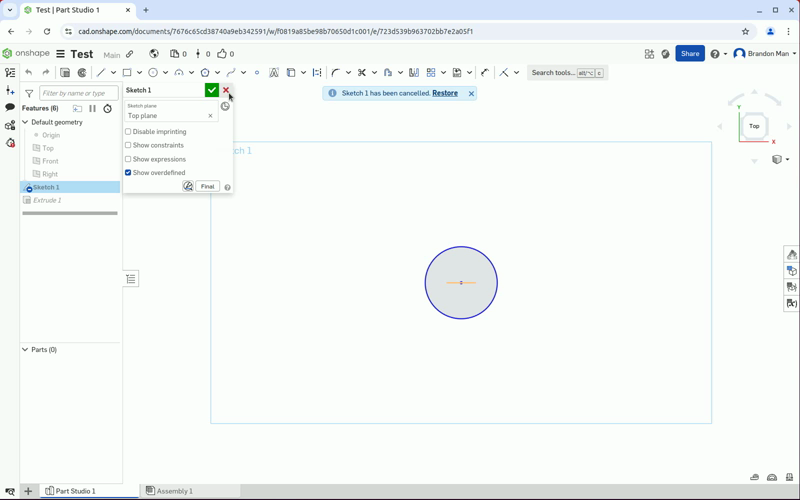
click(229, 92)
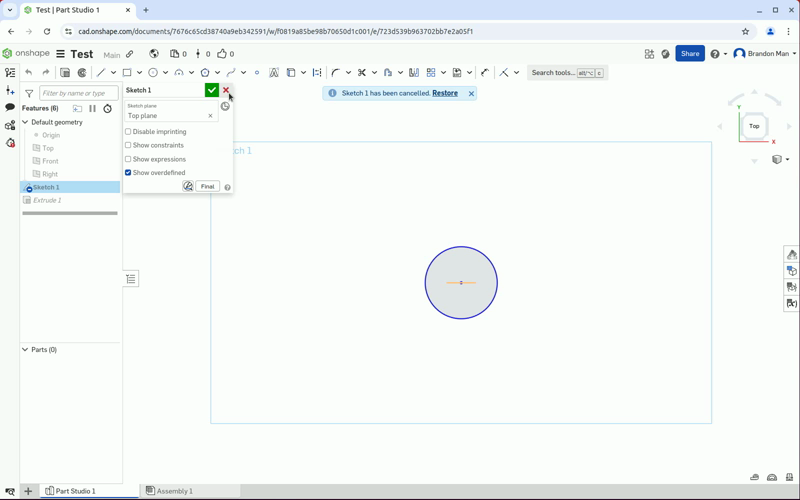
key(shift+s)
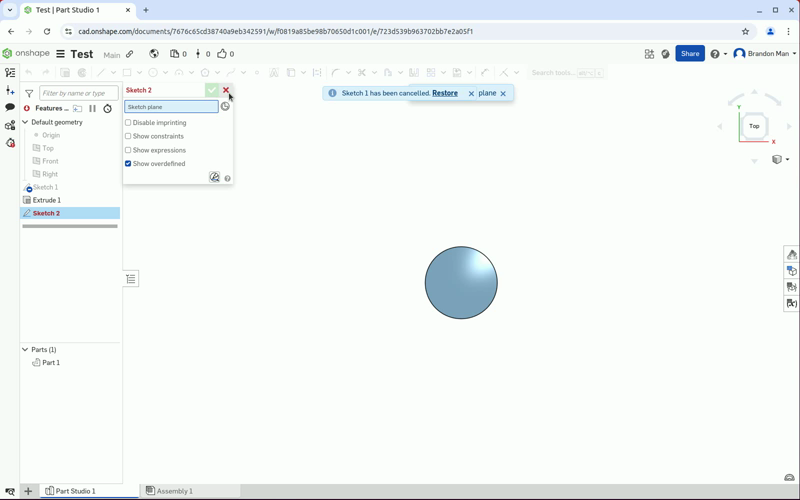
mouse_move(73, 150)
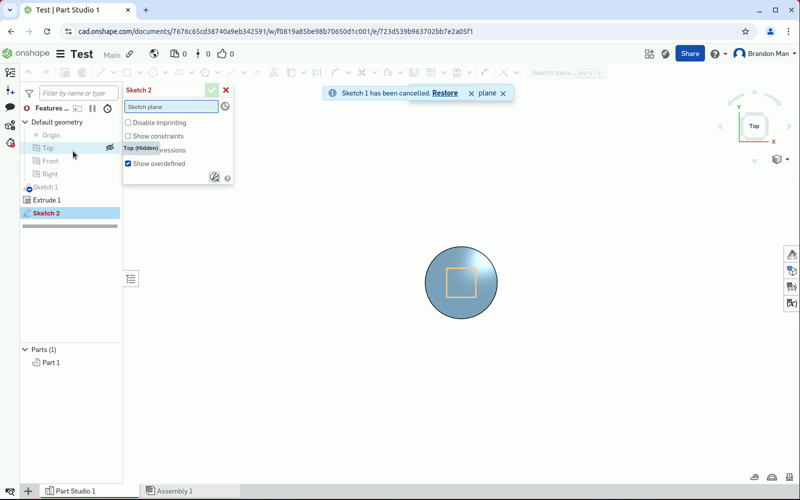
click(73, 150)
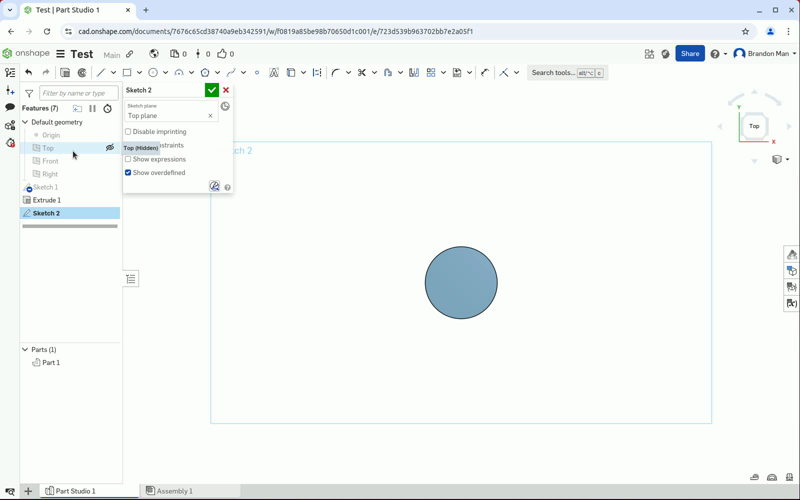
mouse_move(73, 352)
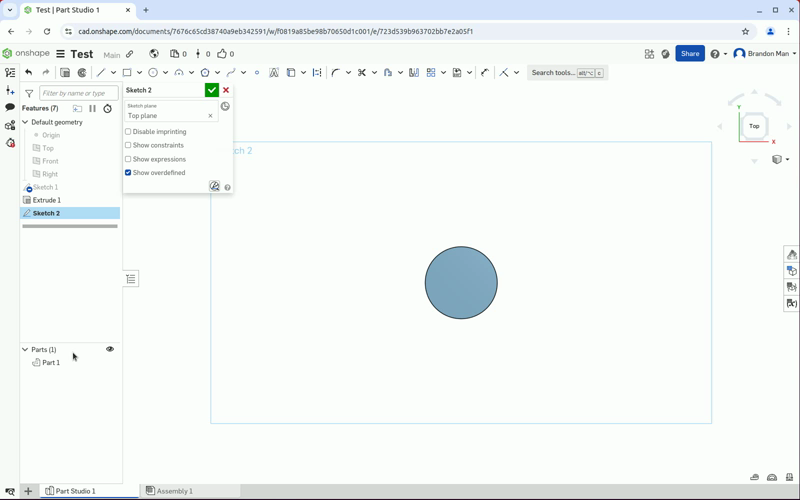
key(y)
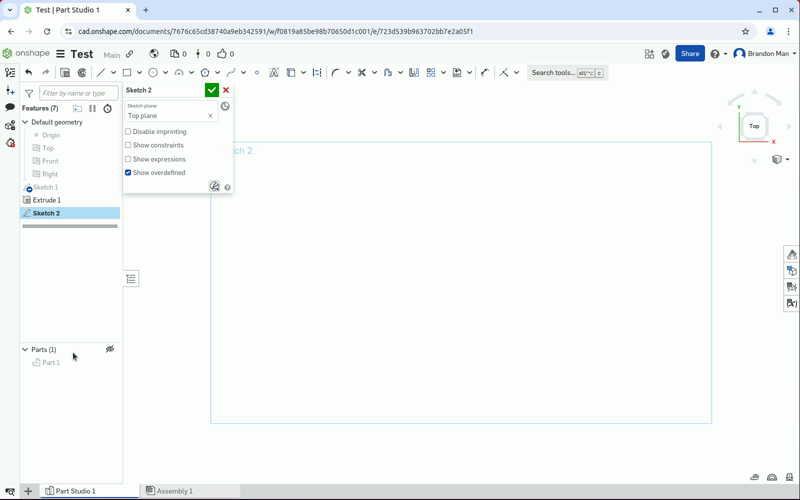
key(c)
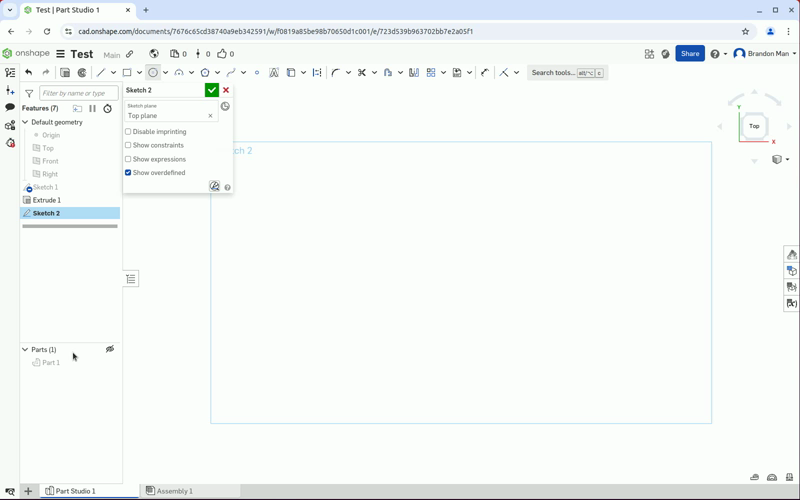
key_down(shift)
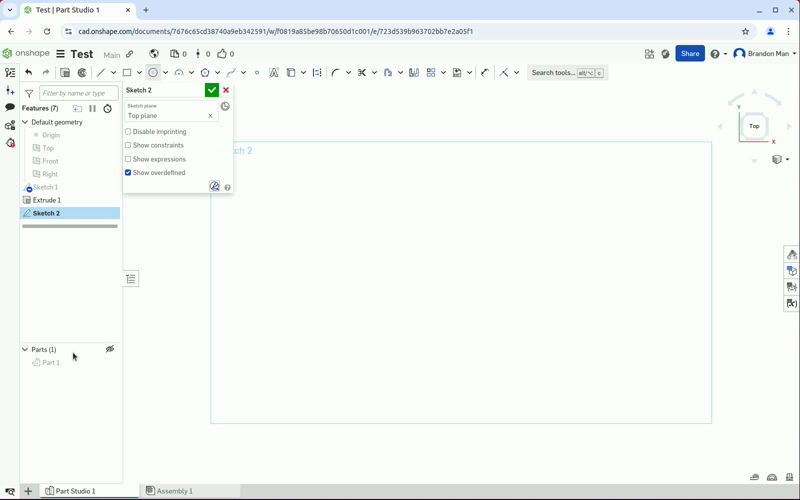
mouse_move(395, 215)
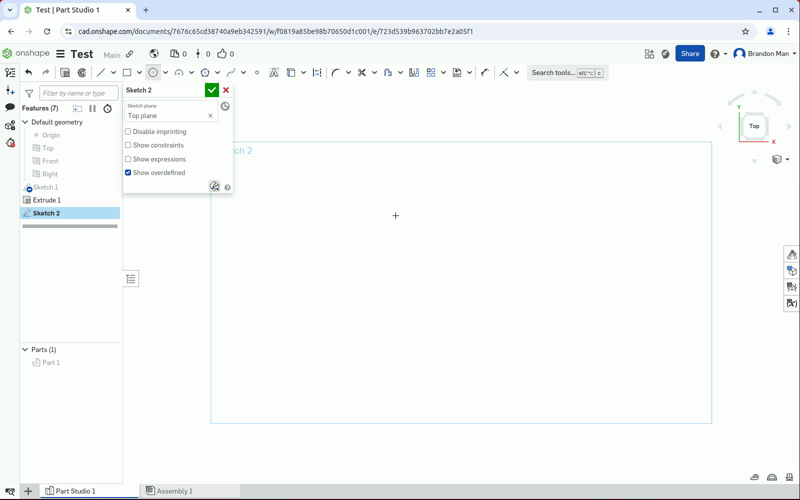
click(395, 215)
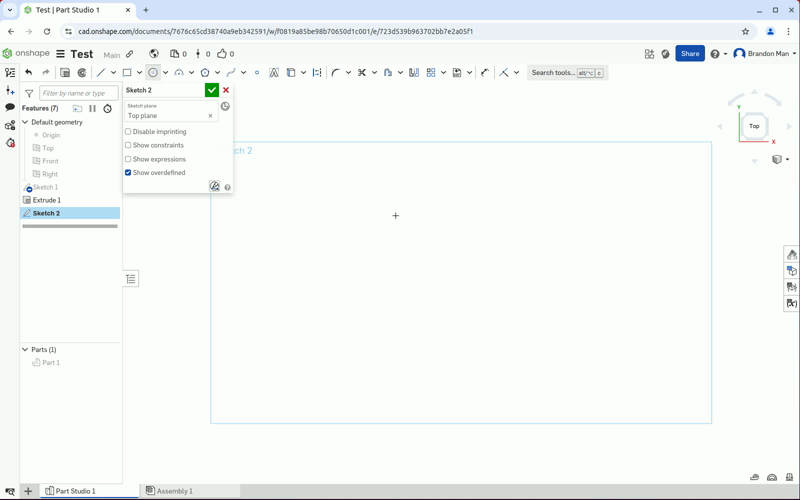
key_up(shift)
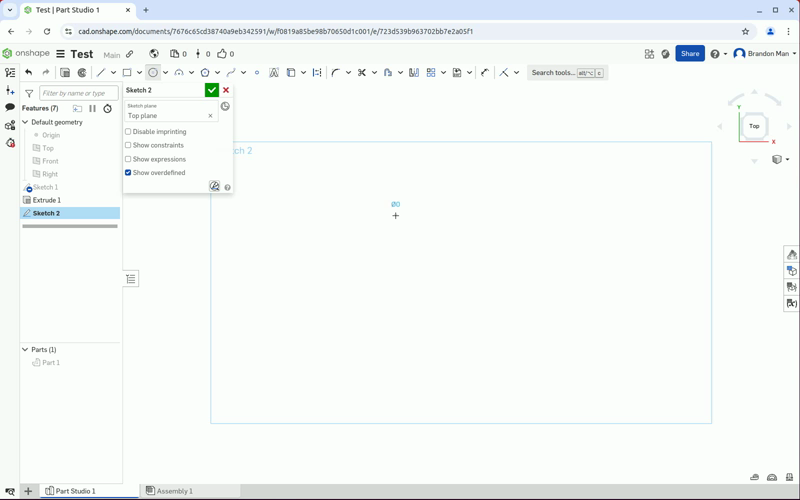
mouse_move(431, 215)
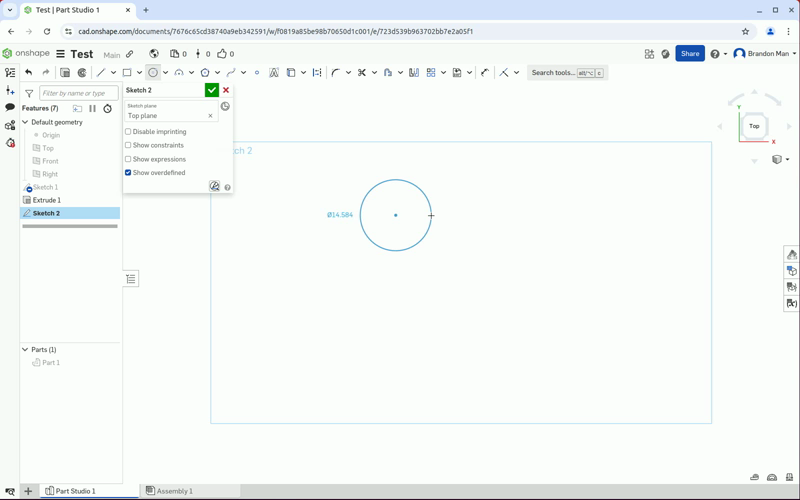
click(431, 215)
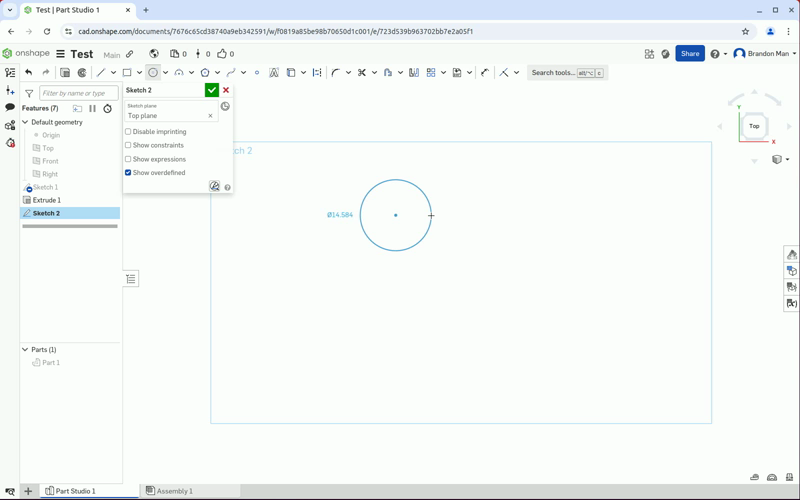
key(esc)
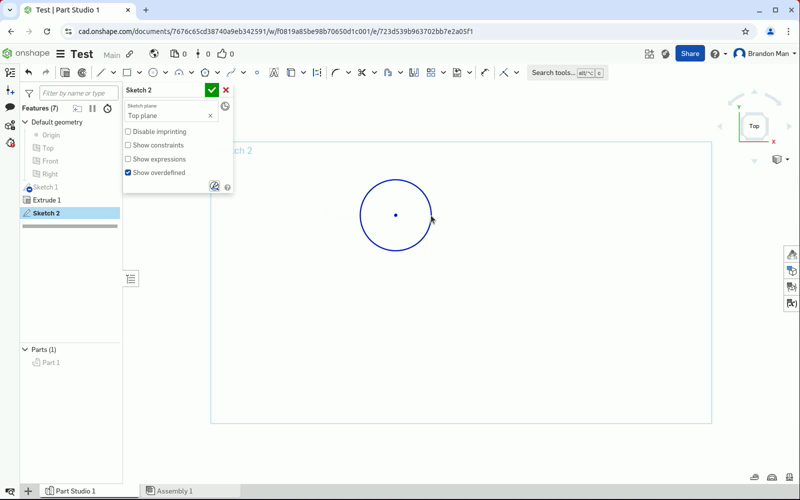
mouse_move(421, 229)
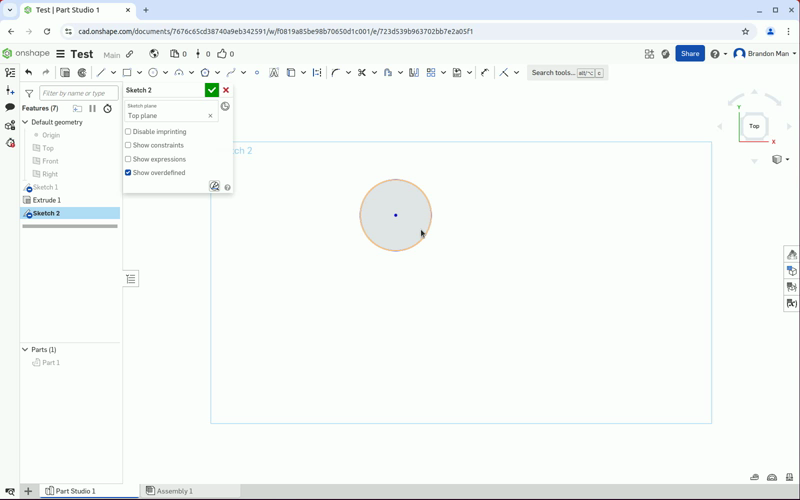
click(421, 229)
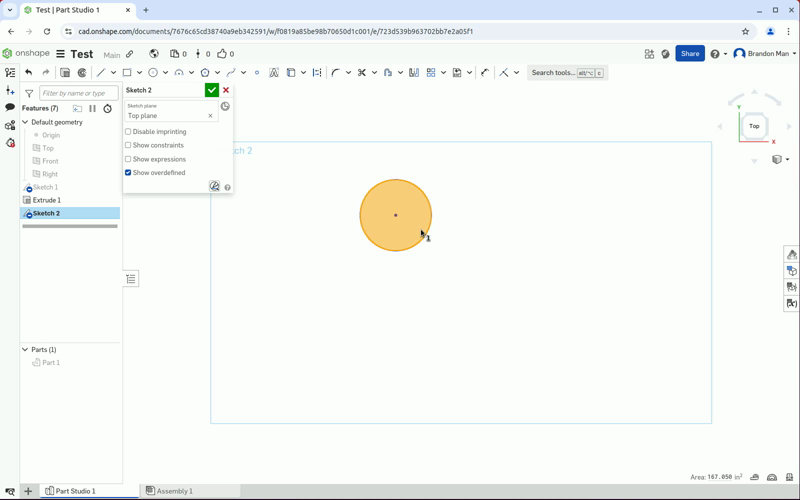
mouse_move(73, 352)
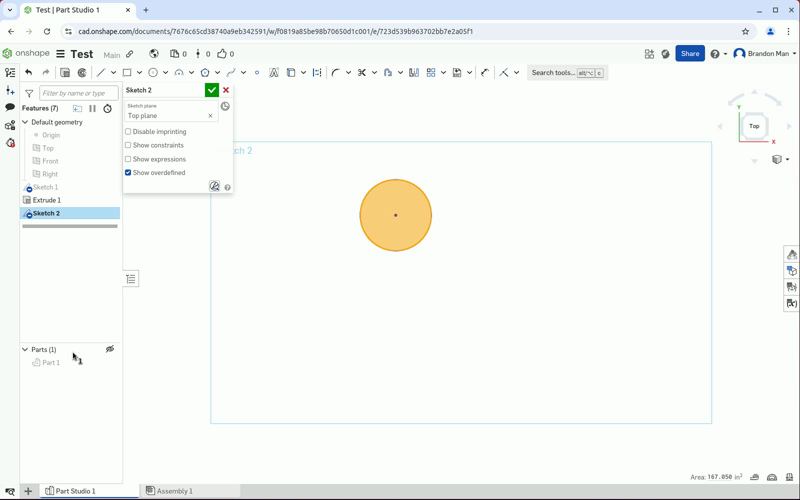
key(shift+y)
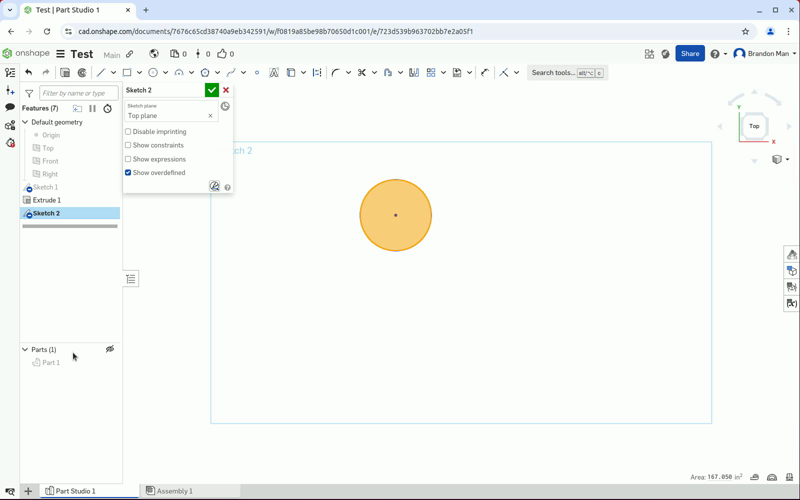
key(shift+e)
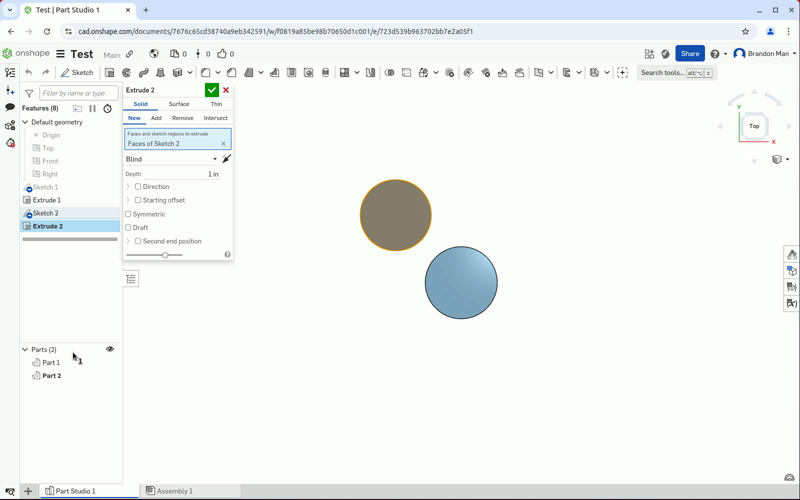
mouse_move(143, 106)
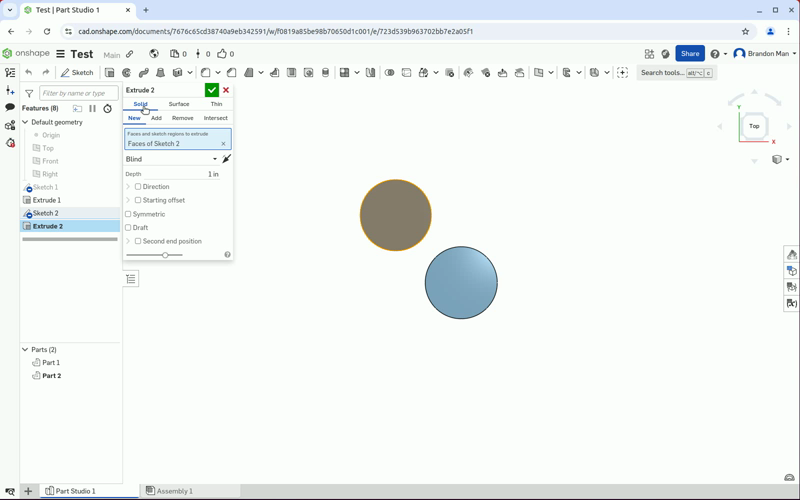
click(143, 106)
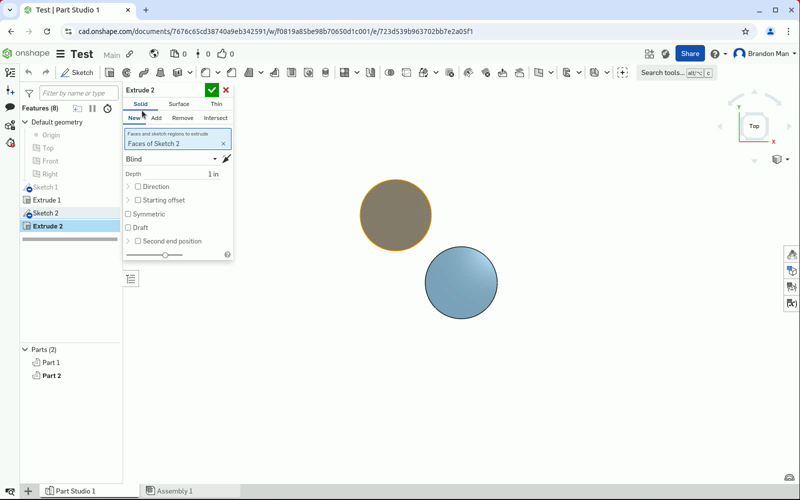
mouse_move(137, 120)
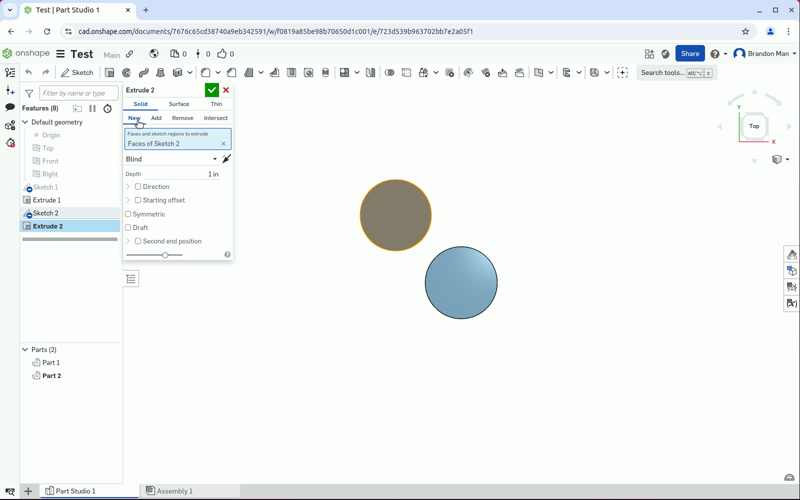
click(137, 120)
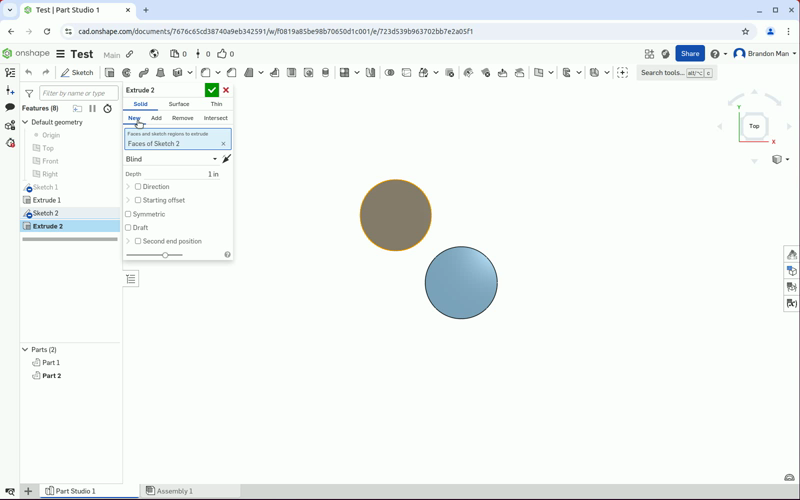
key(tab, 4)
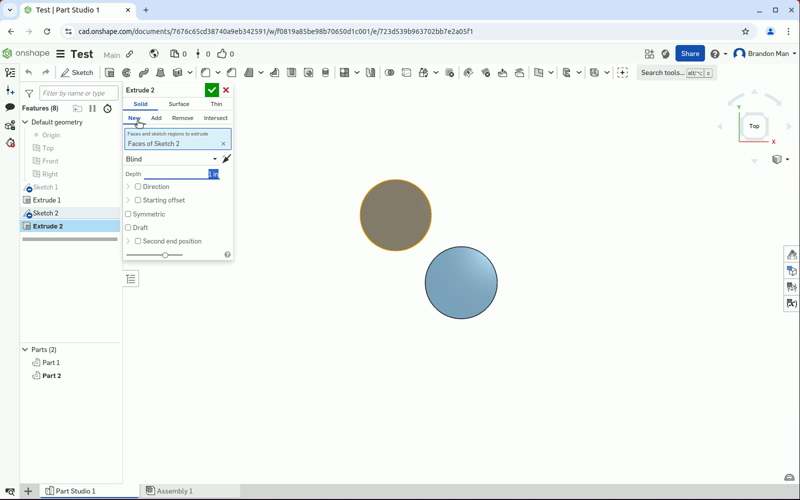
text(17.331)
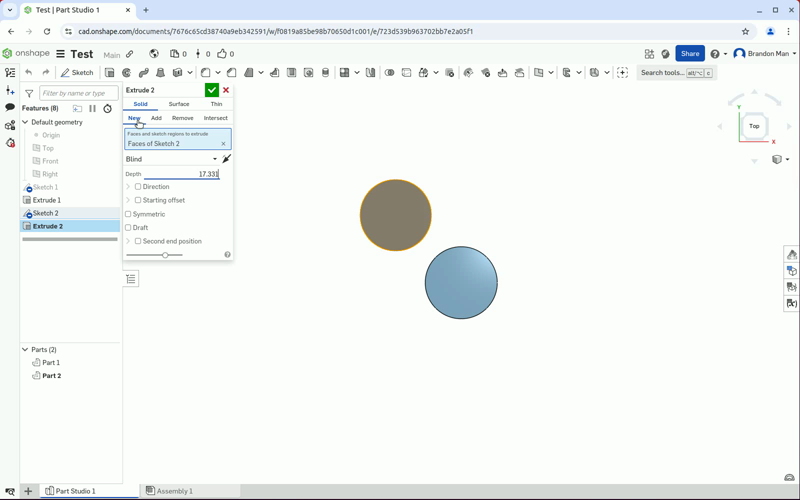
key(enter)
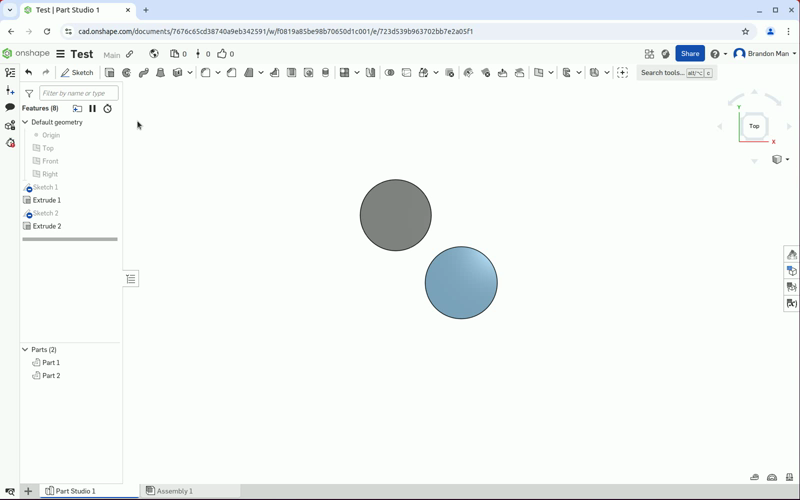
key(shift+h)
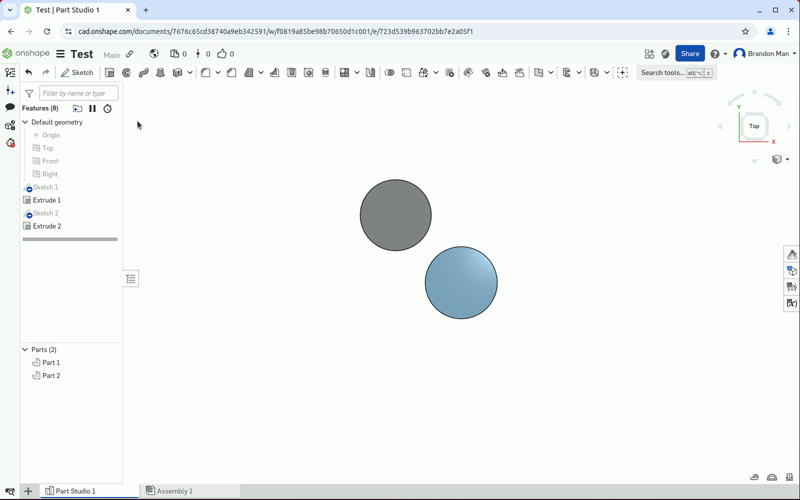
key(shift+h)
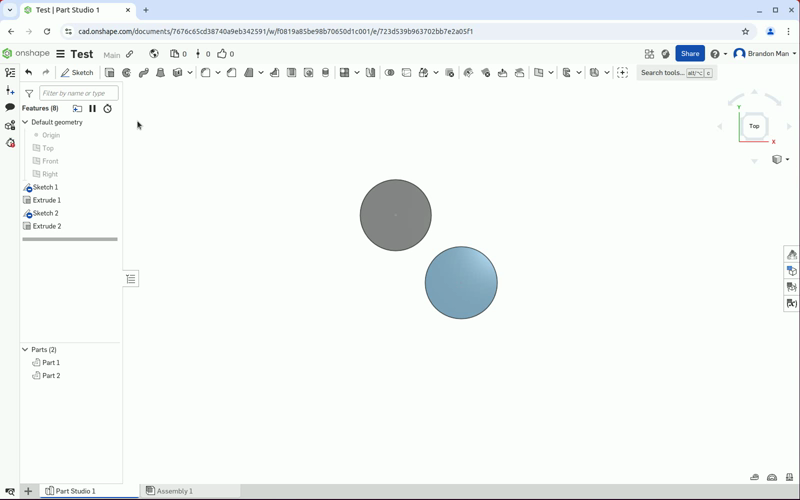
key(shift+7)
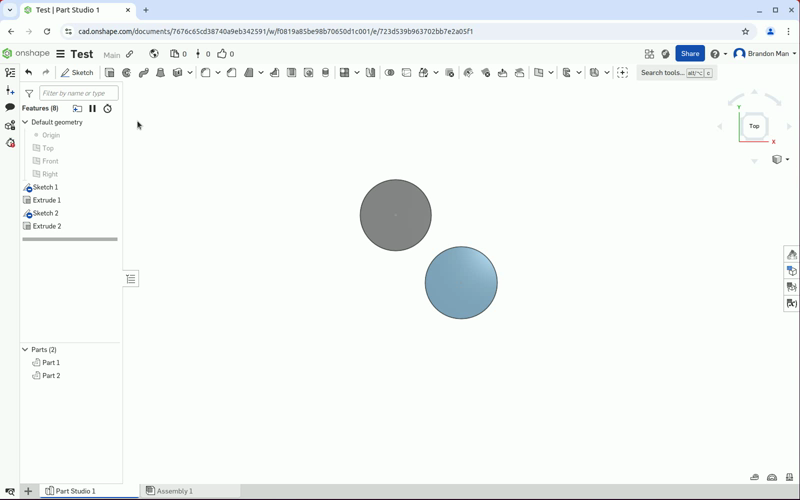
key(up, 3)
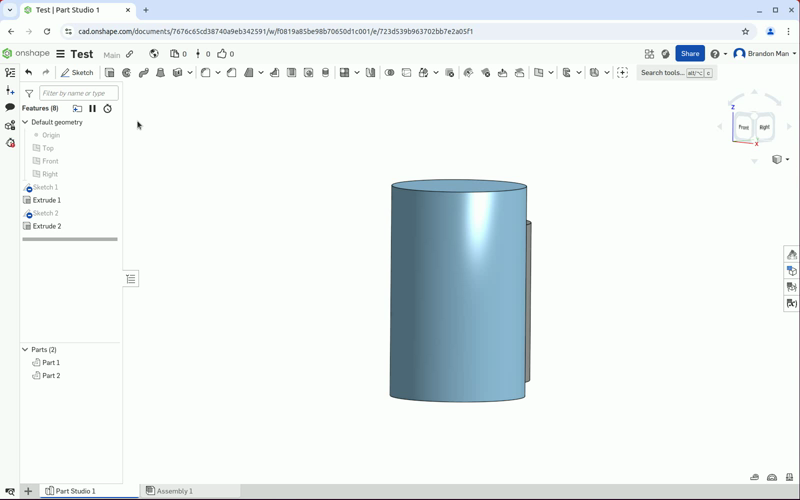
key(left, 3)
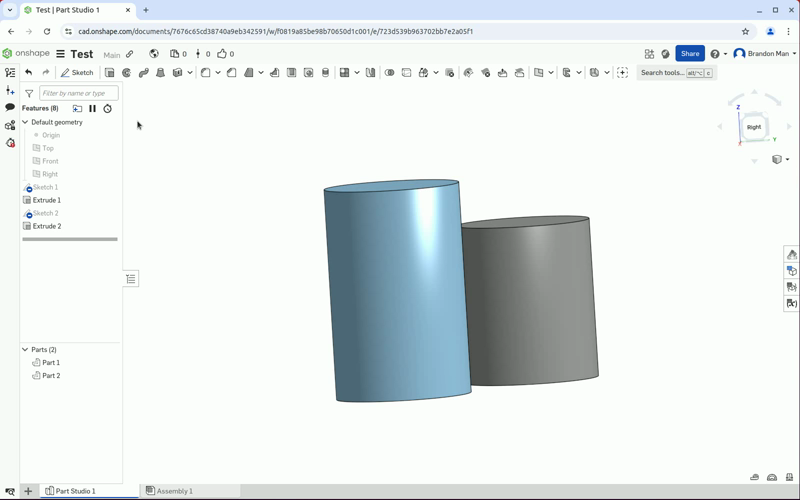
key(right, 3)
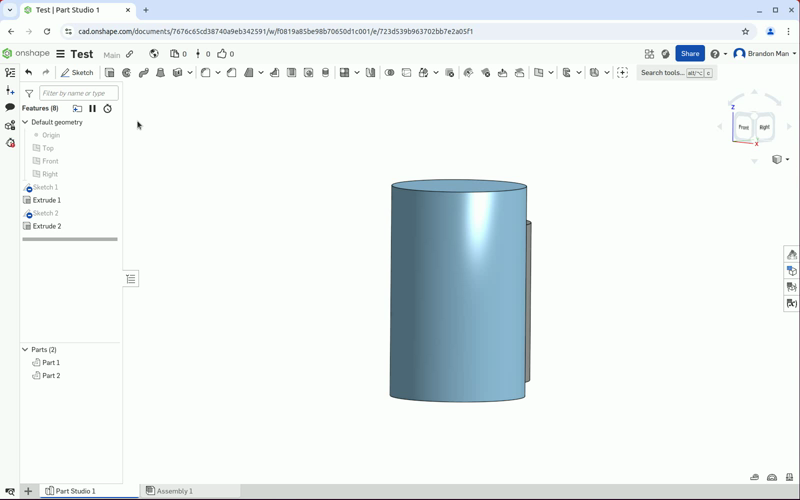
key(down, 3)
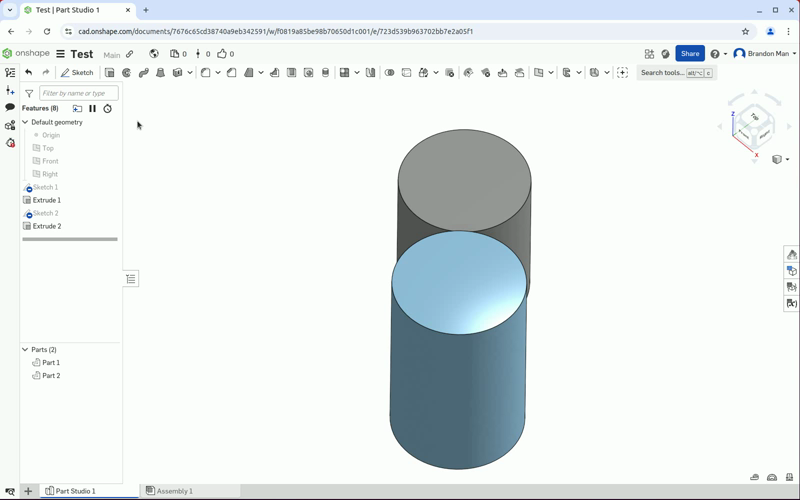
mouse_move(73, 189)
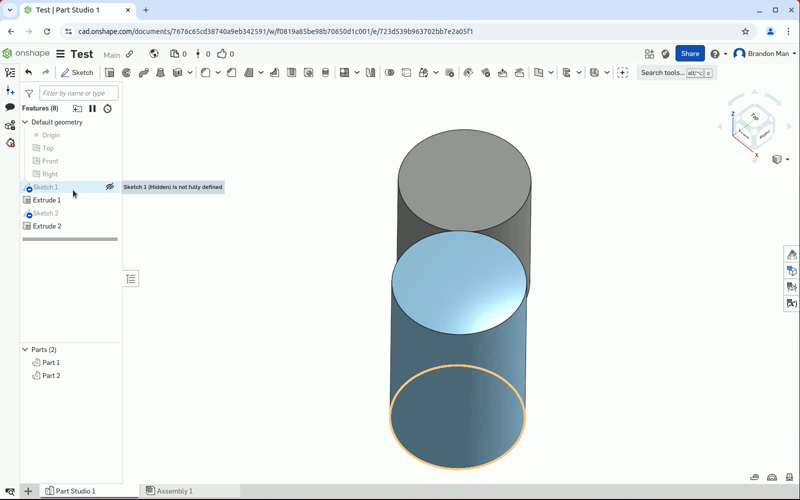
click(73, 189)